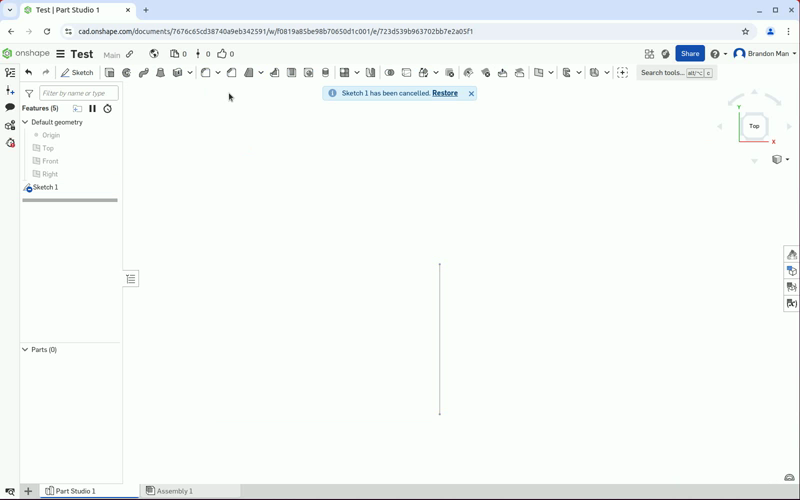
key(shift+h)
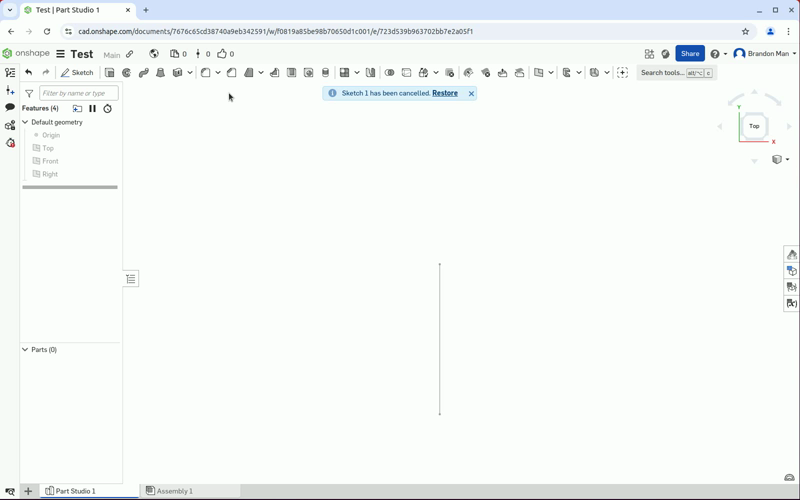
key(shift+s)
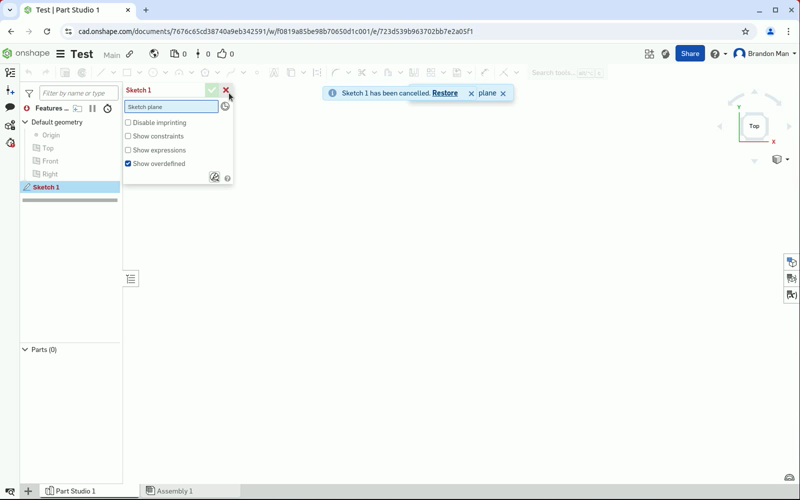
mouse_move(73, 150)
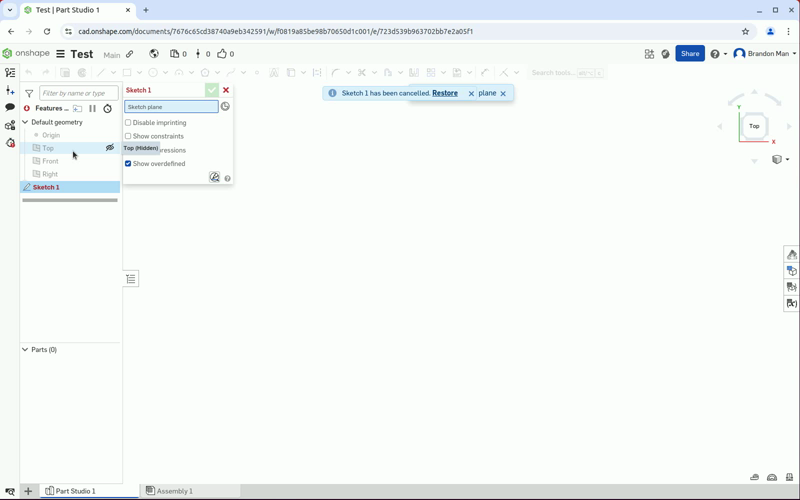
click(73, 150)
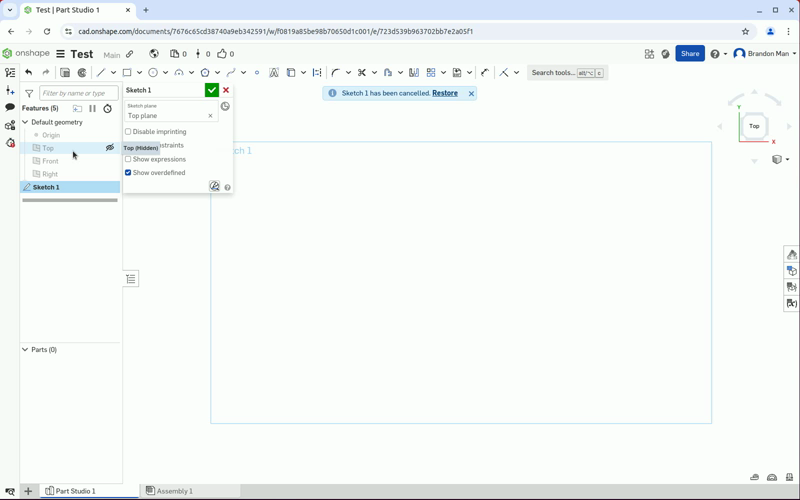
mouse_move(73, 352)
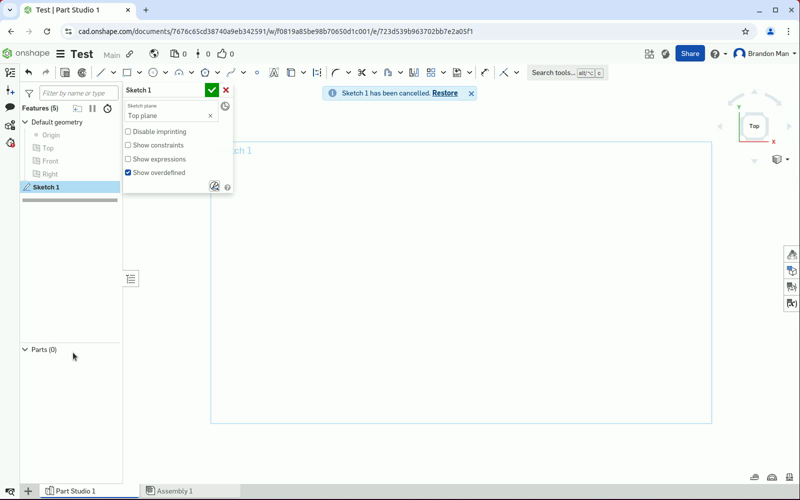
key(y)
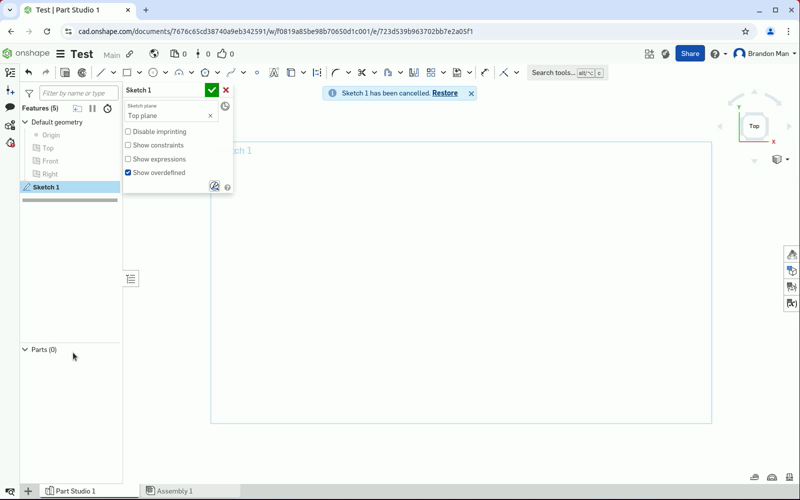
key(c)
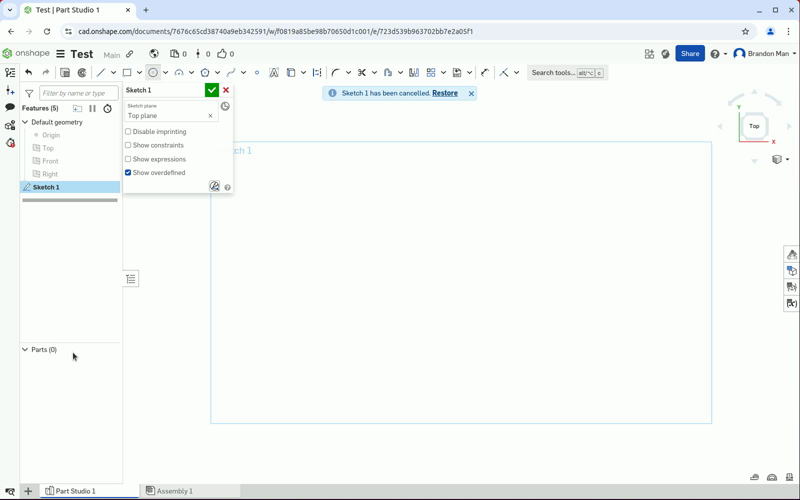
key_down(shift)
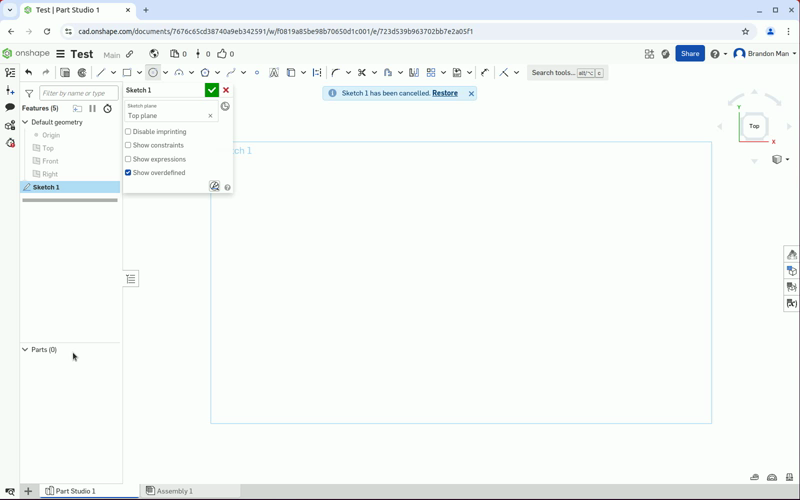
mouse_move(460, 282)
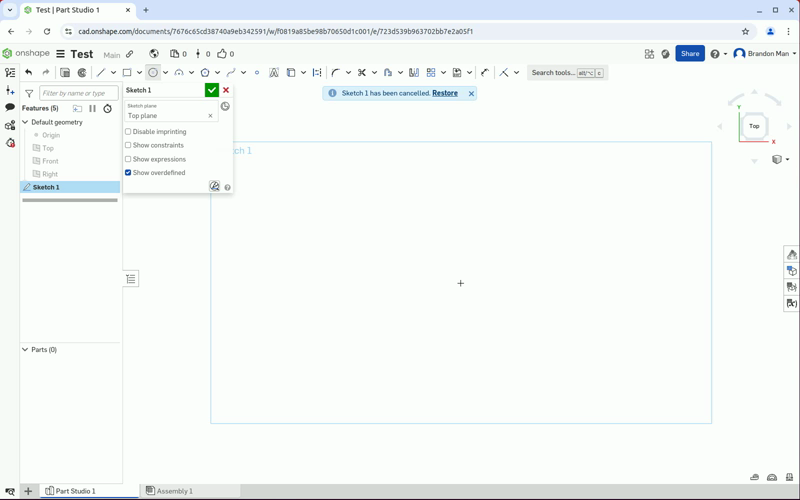
click(460, 282)
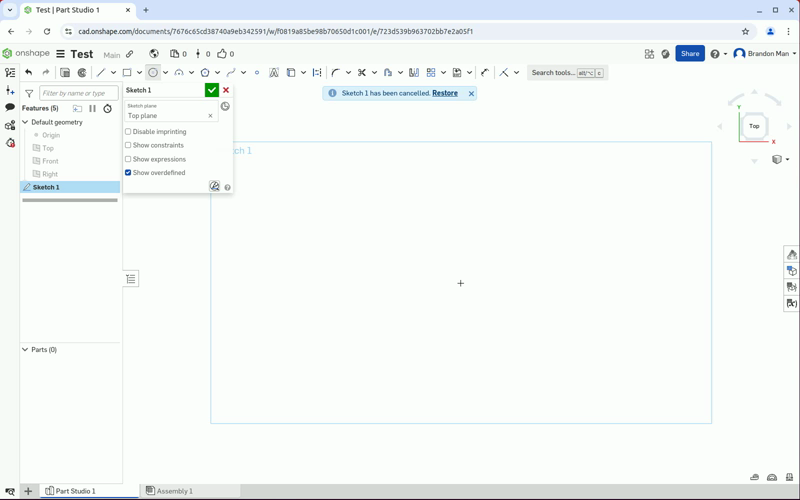
key_up(shift)
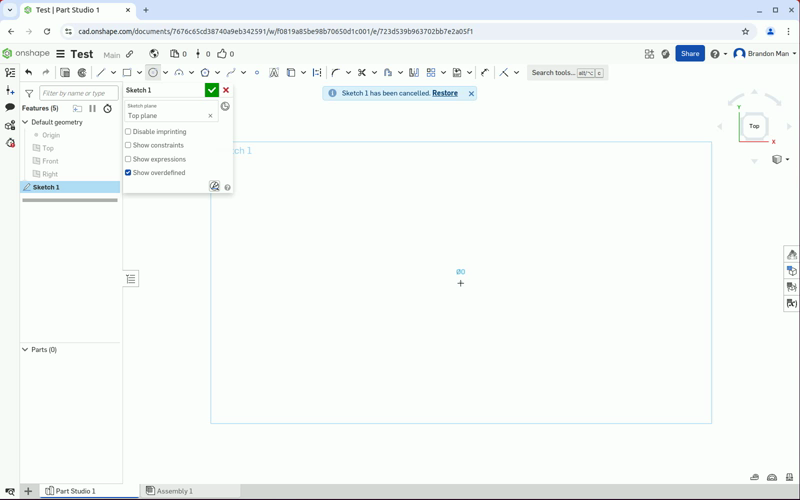
mouse_move(533, 282)
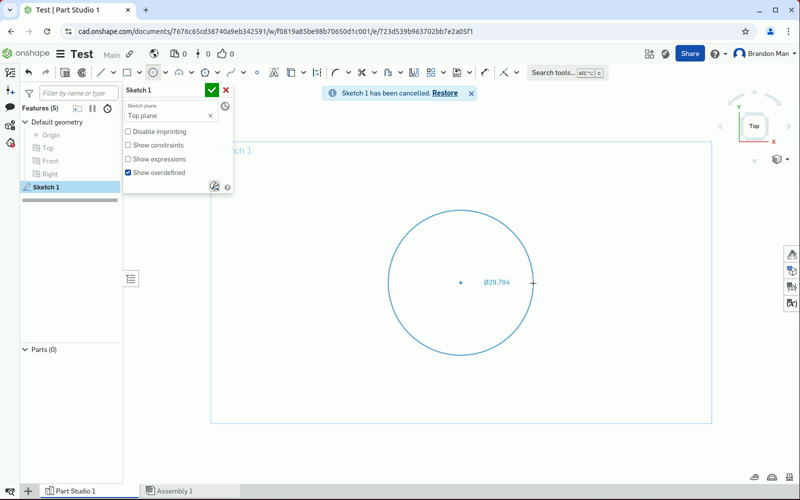
click(533, 282)
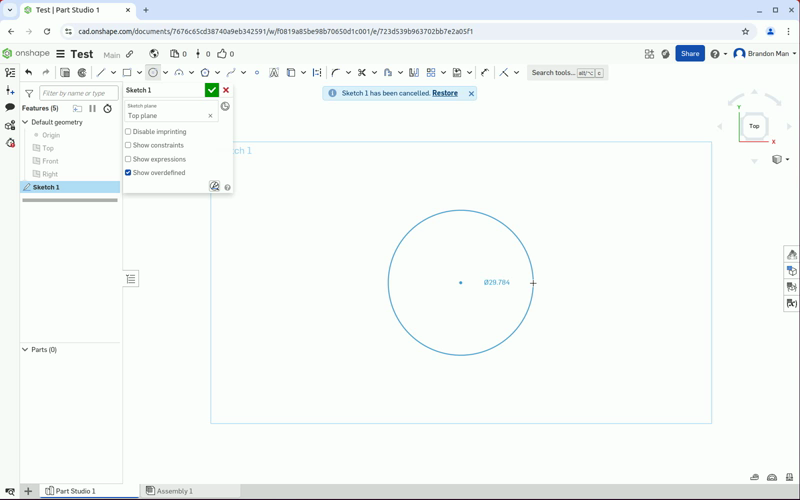
key(esc)
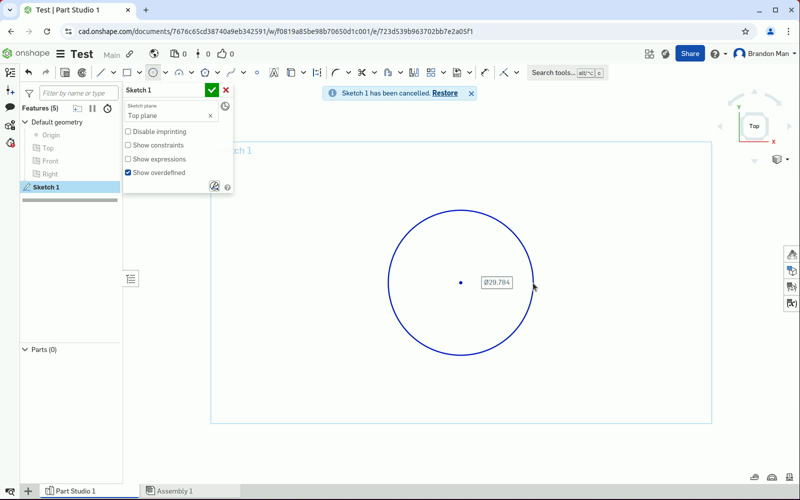
mouse_move(425, 292)
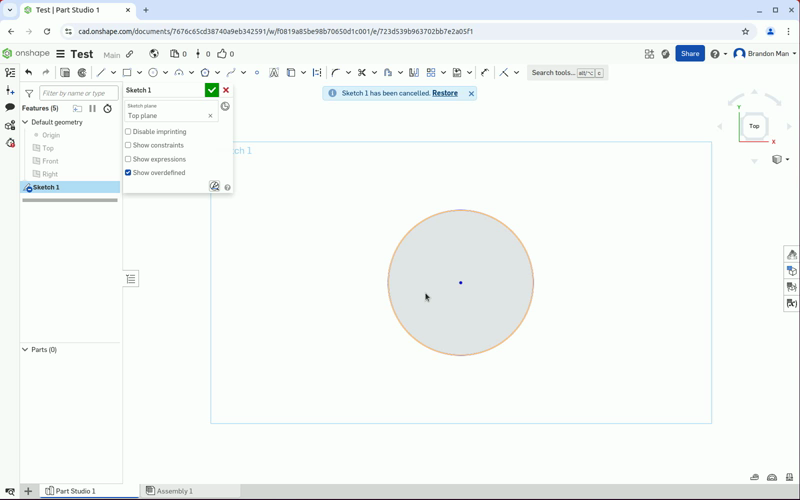
click(425, 292)
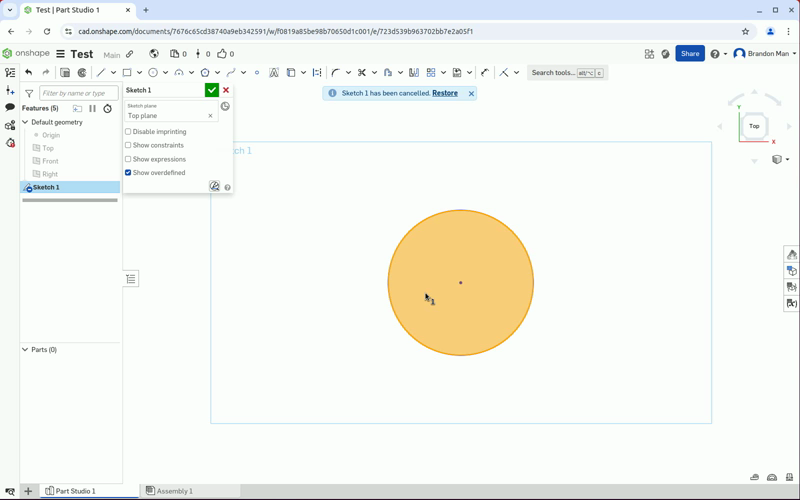
mouse_move(73, 352)
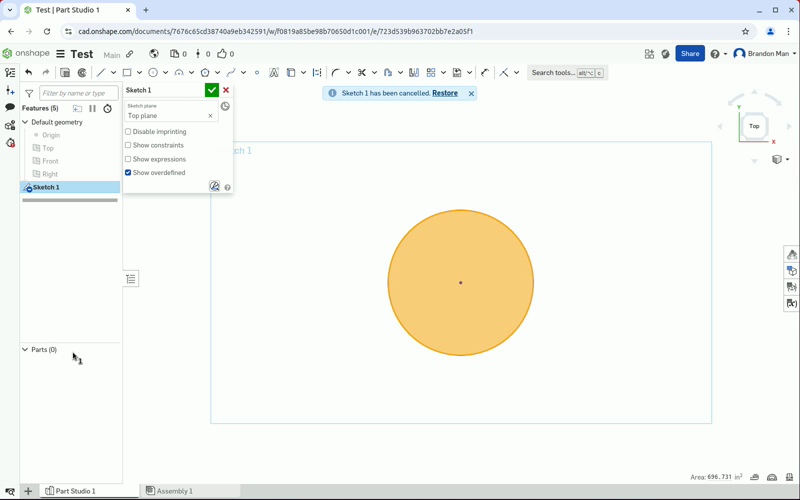
key(shift+y)
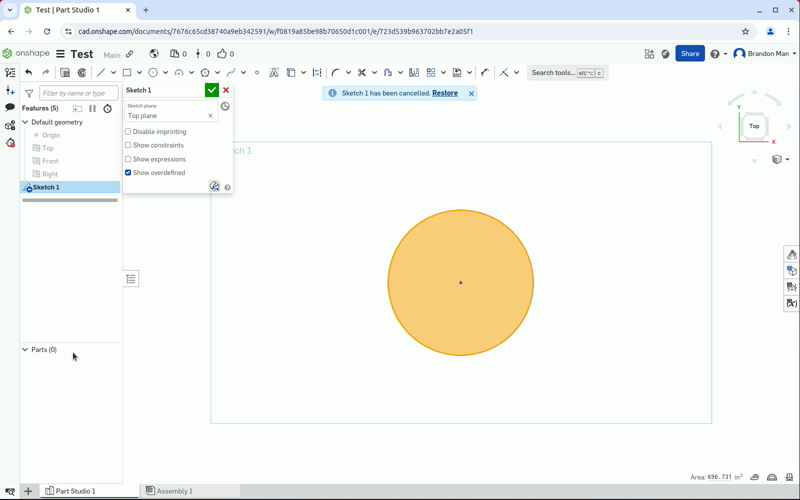
key(shift+e)
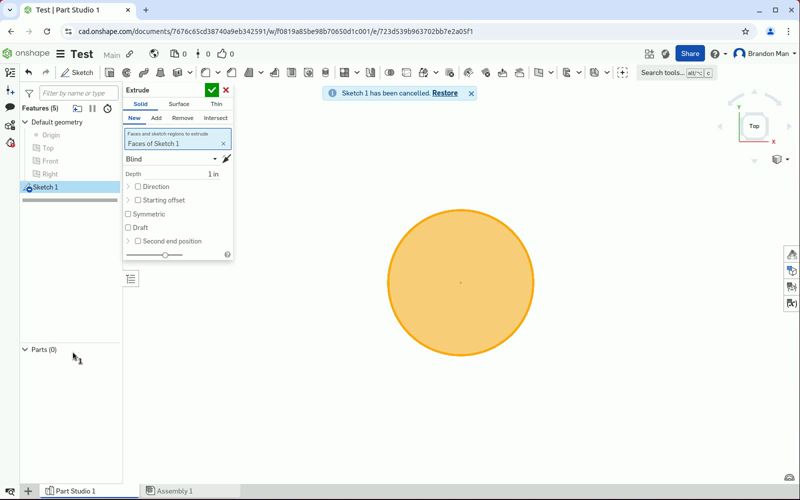
mouse_move(143, 106)
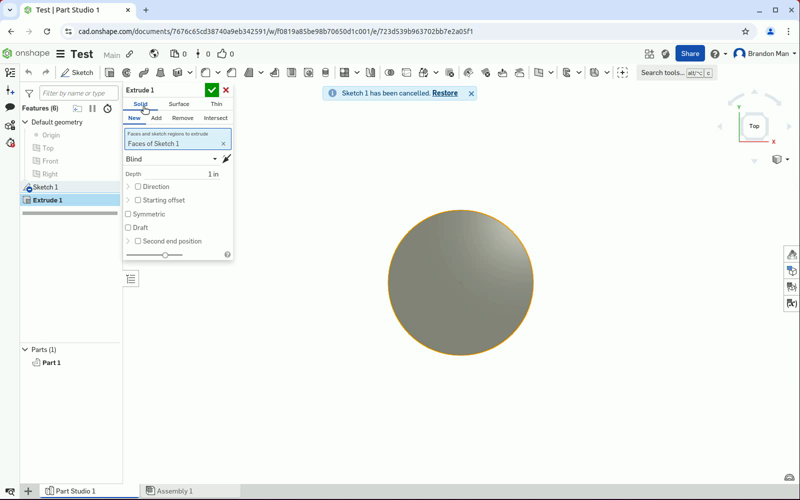
click(143, 106)
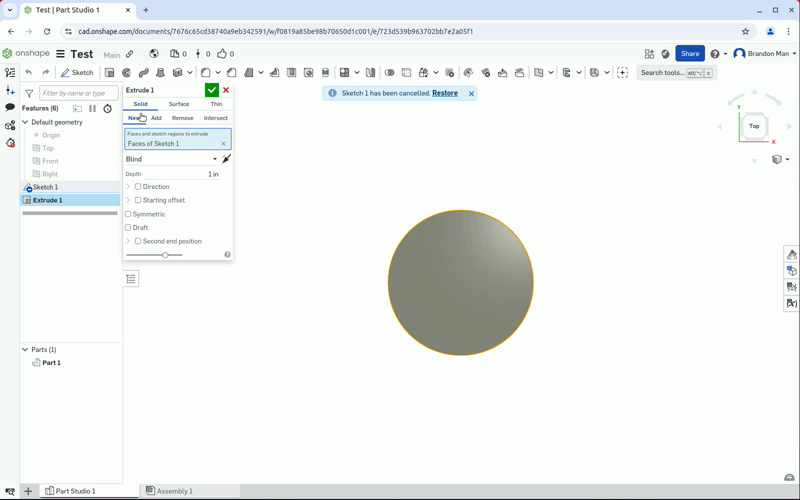
mouse_move(137, 120)
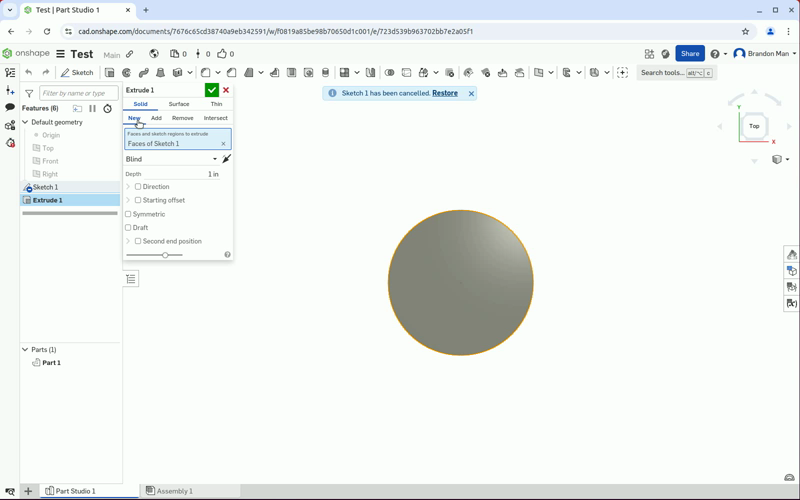
click(137, 120)
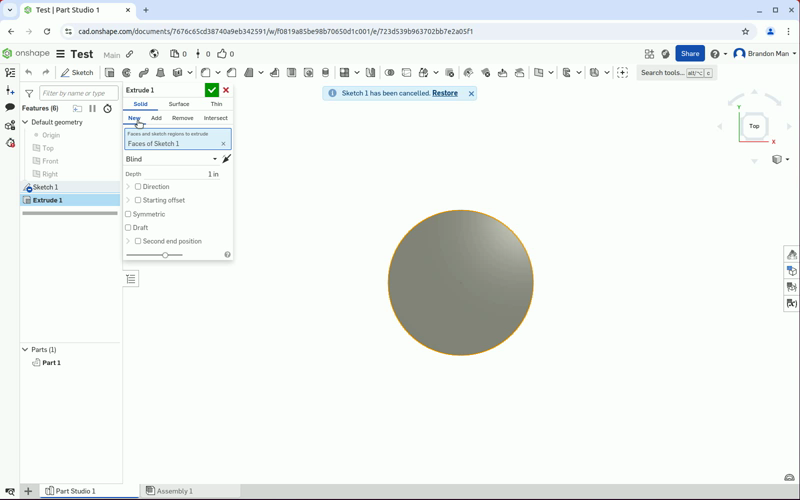
key(tab, 4)
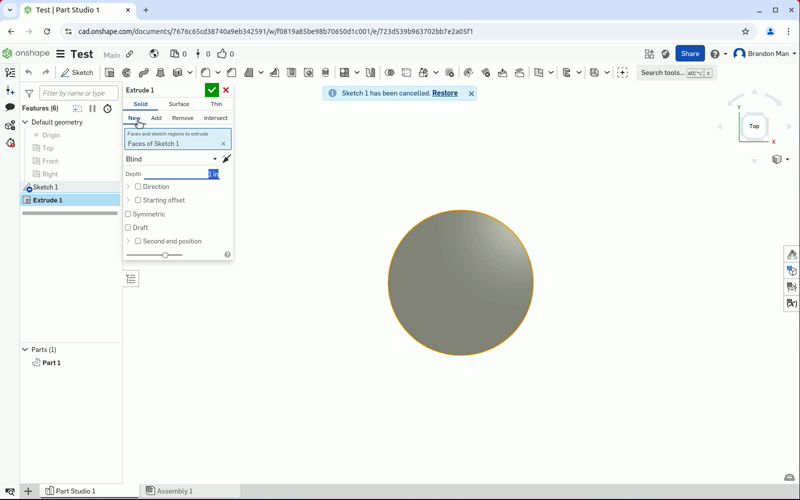
text(8.184)
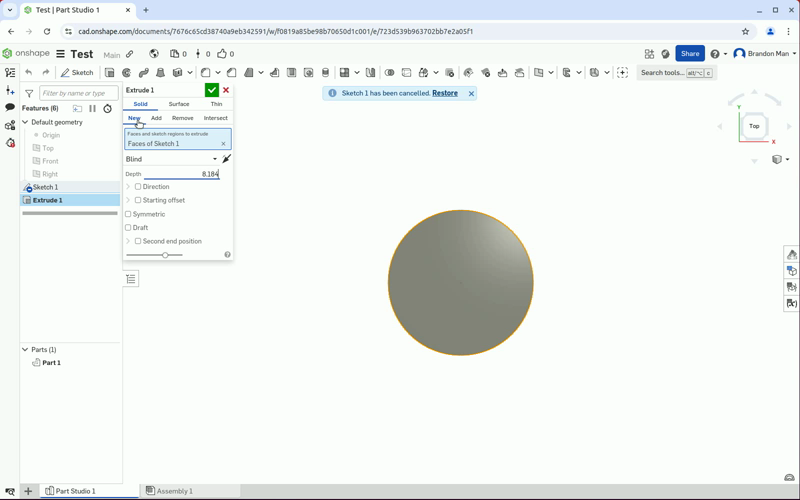
key(enter)
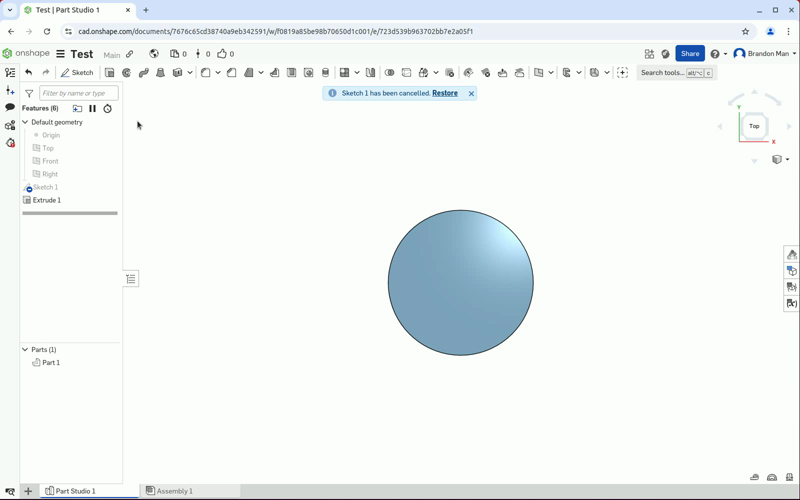
key(shift+h)
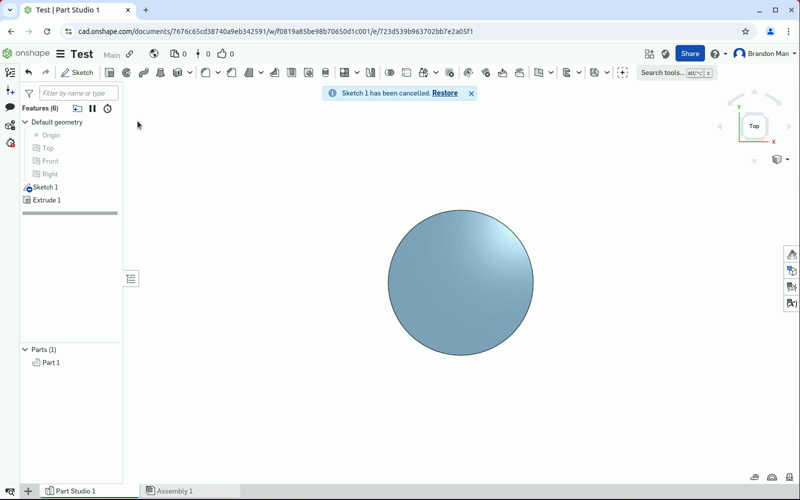
key(shift+h)
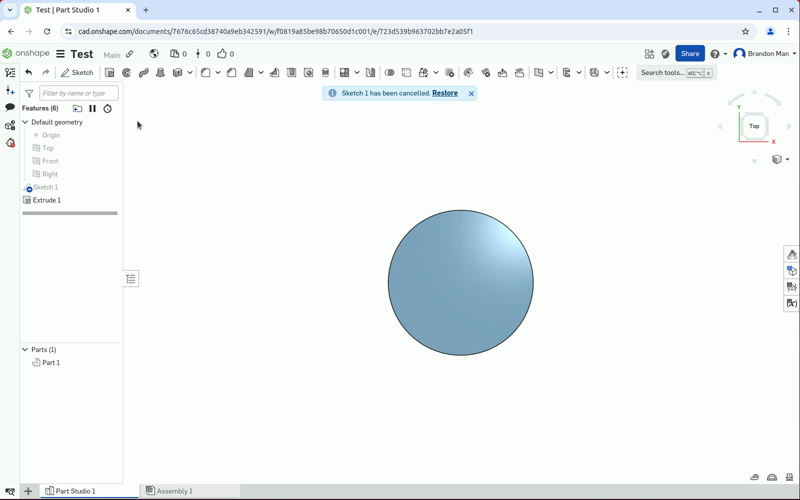
mouse_move(73, 189)
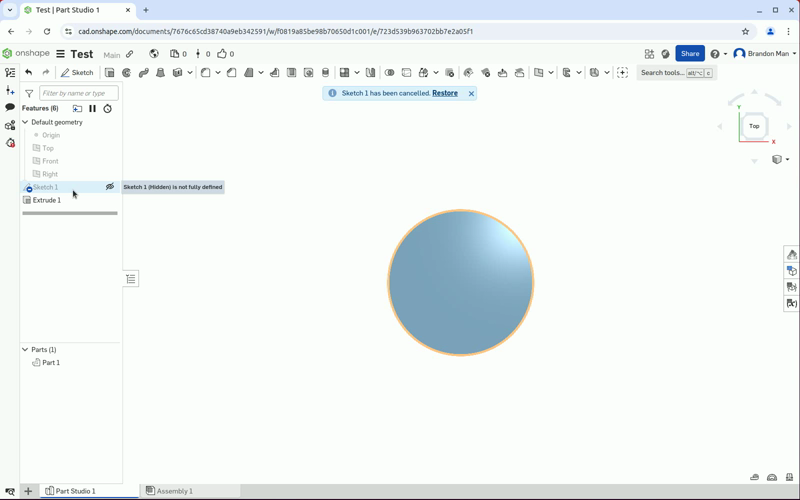
click(73, 189)
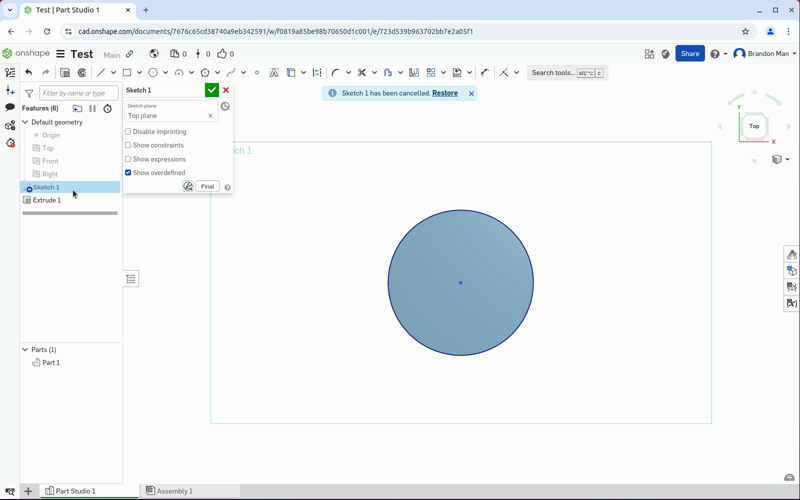
mouse_move(229, 92)
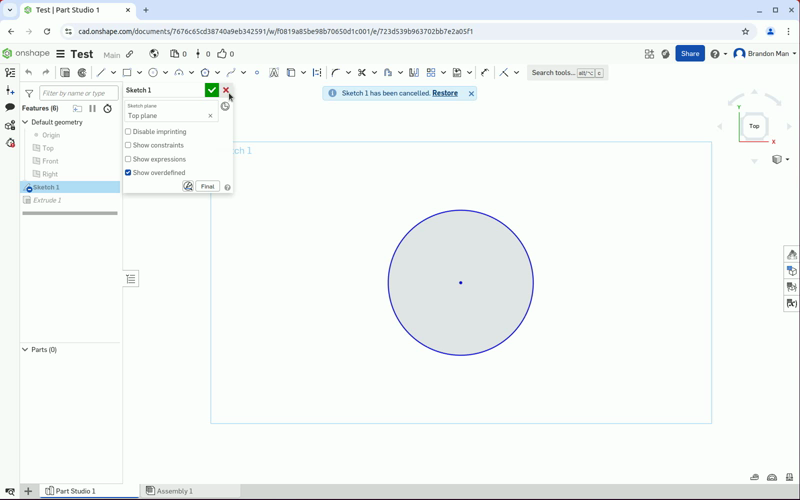
click(229, 92)
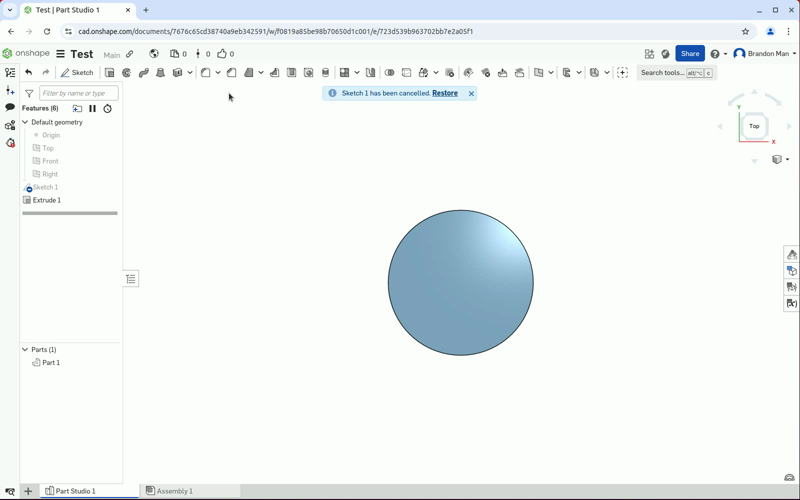
mouse_move(541, 75)
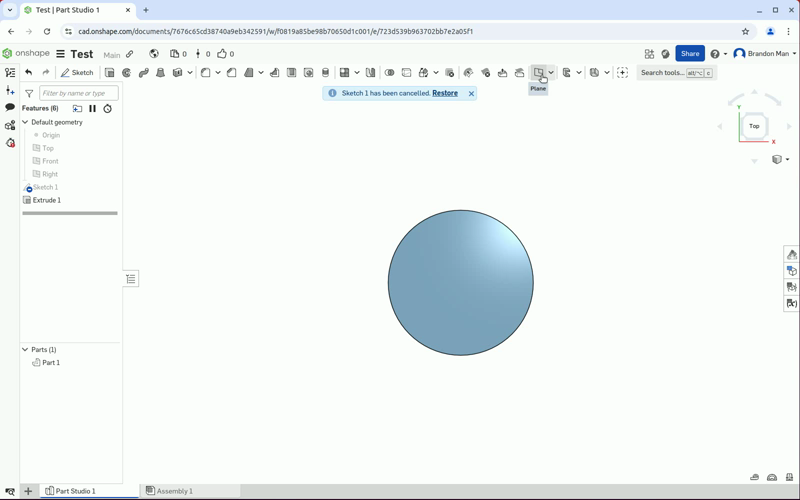
click(541, 75)
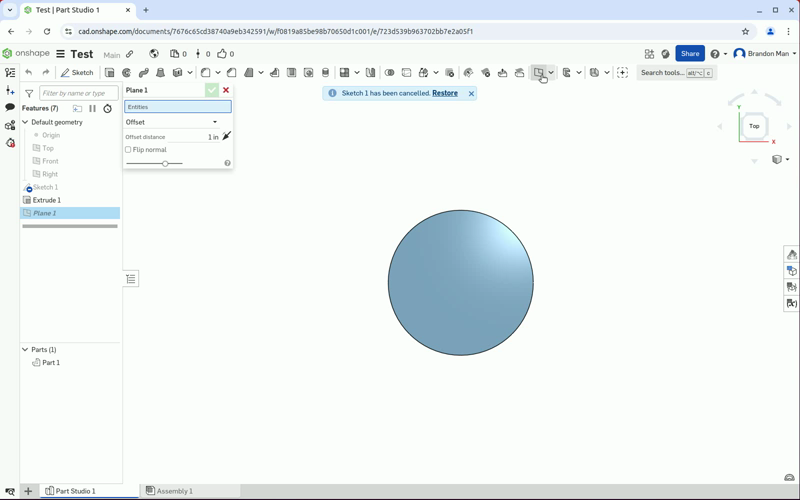
mouse_move(73, 150)
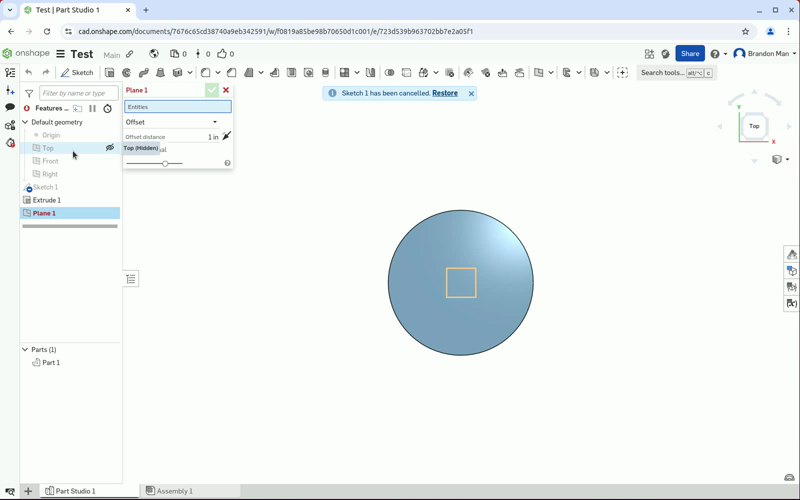
click(73, 150)
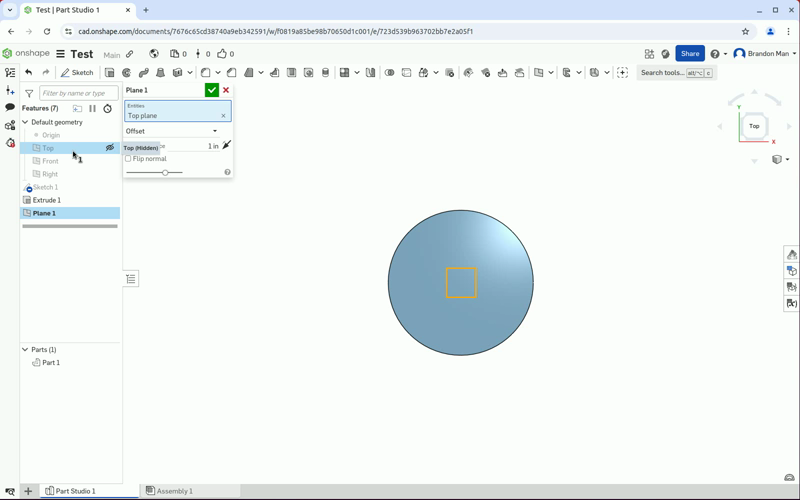
key(tab, 2)
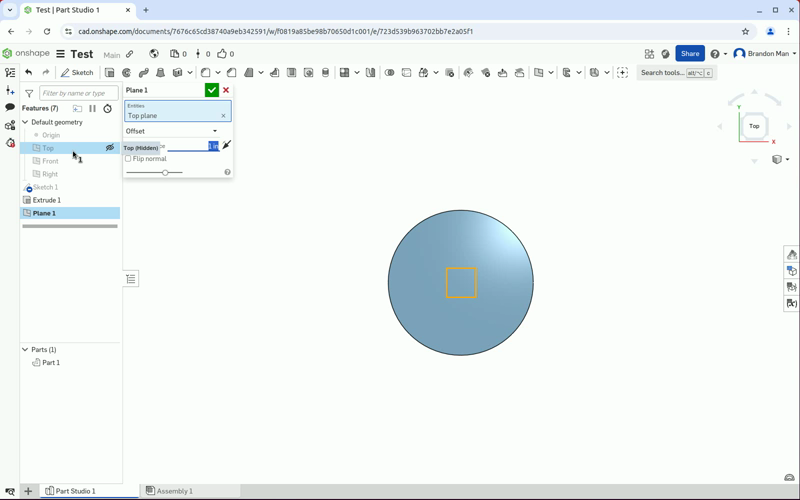
text(8.196)
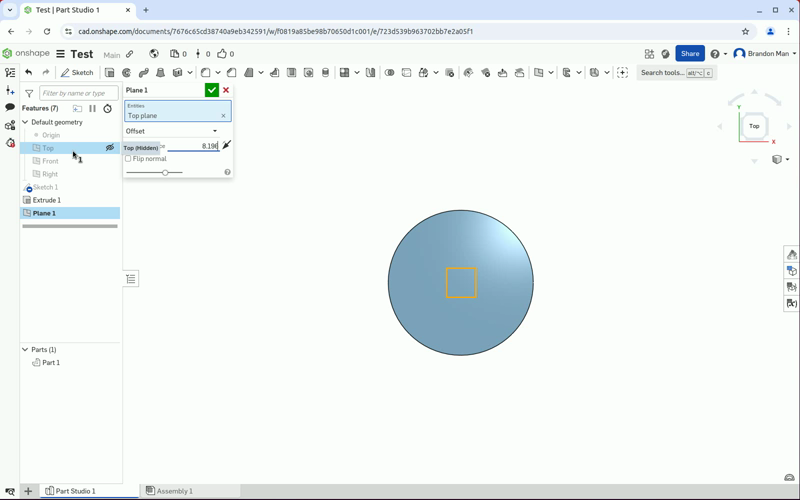
key(enter, 2)
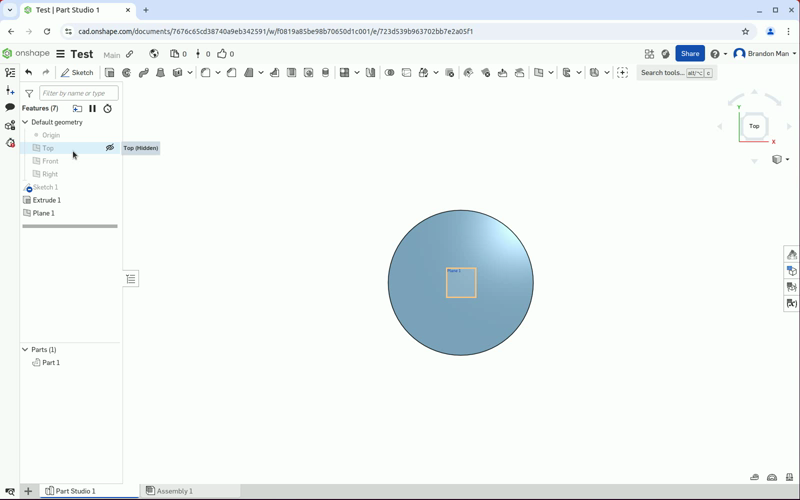
key(shift+s)
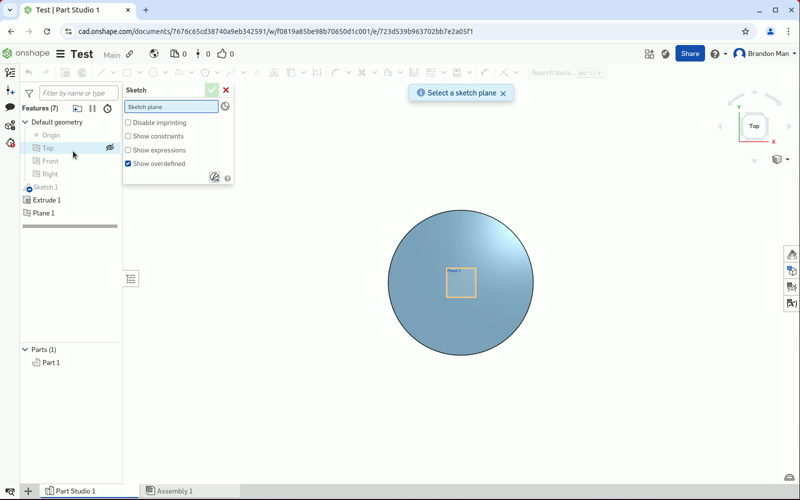
mouse_move(73, 215)
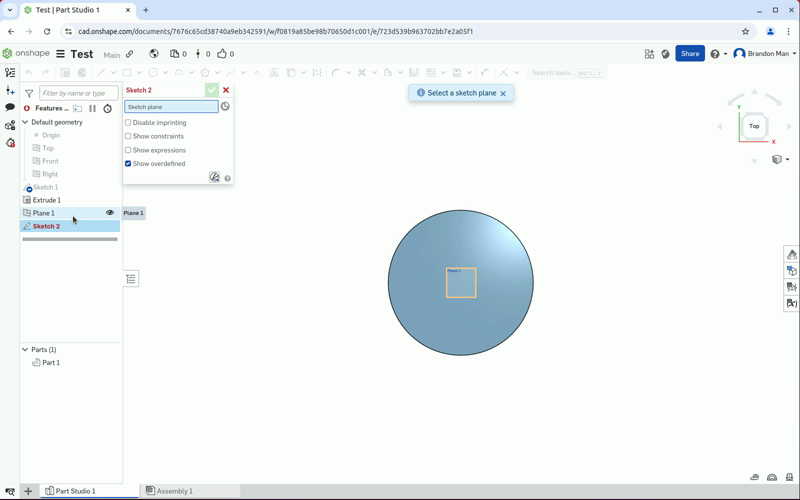
click(73, 215)
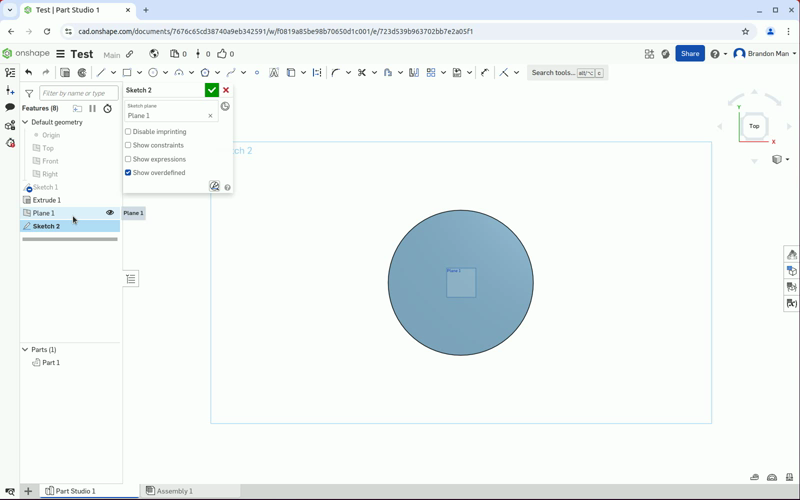
mouse_move(73, 352)
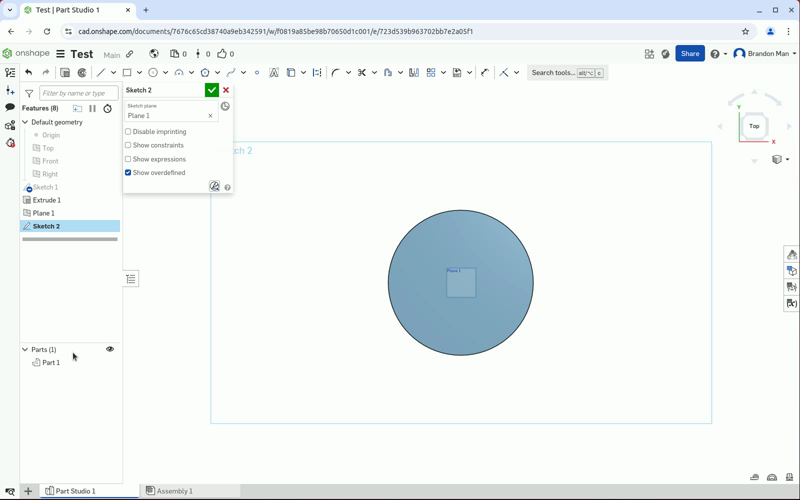
key(y)
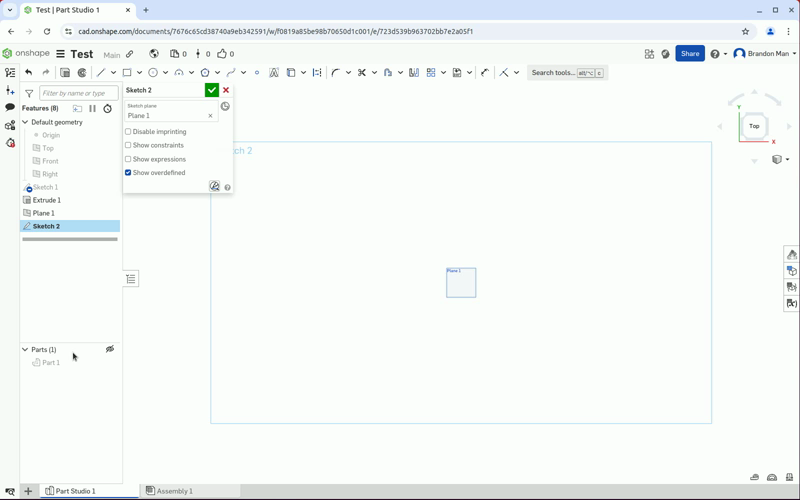
key(c)
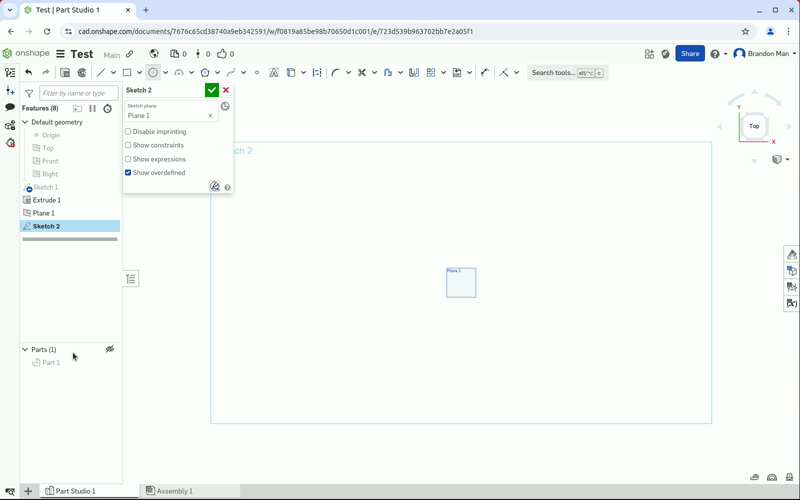
key_down(shift)
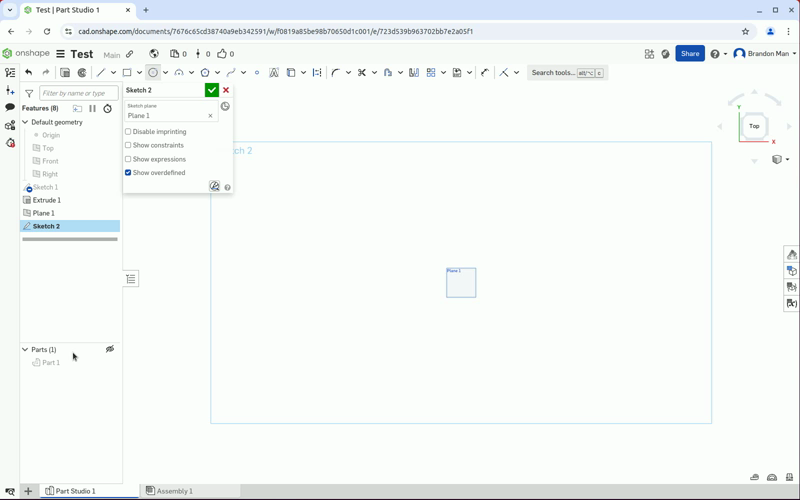
mouse_move(460, 282)
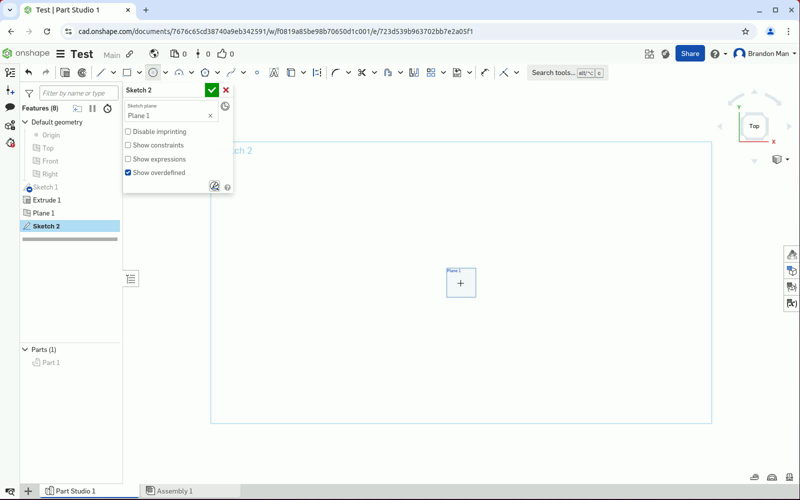
click(460, 282)
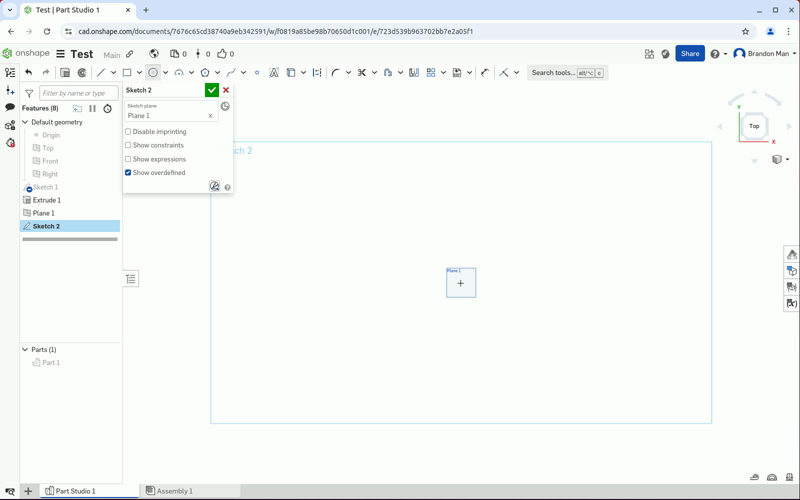
key_up(shift)
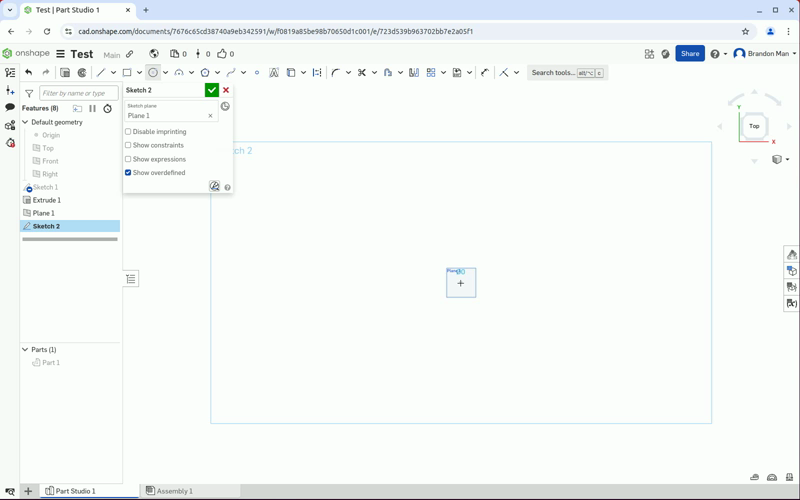
mouse_move(511, 282)
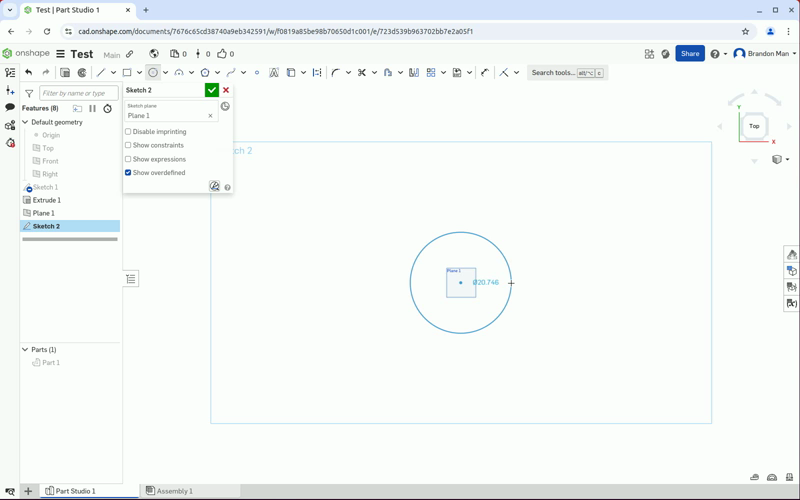
click(511, 282)
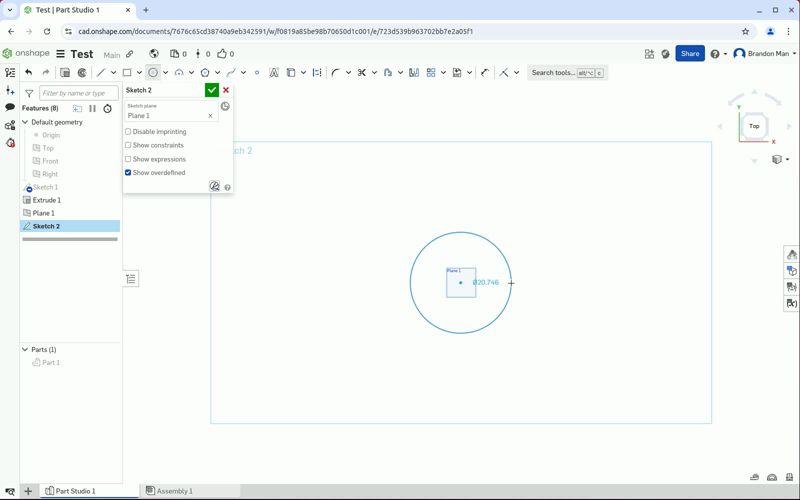
key(esc)
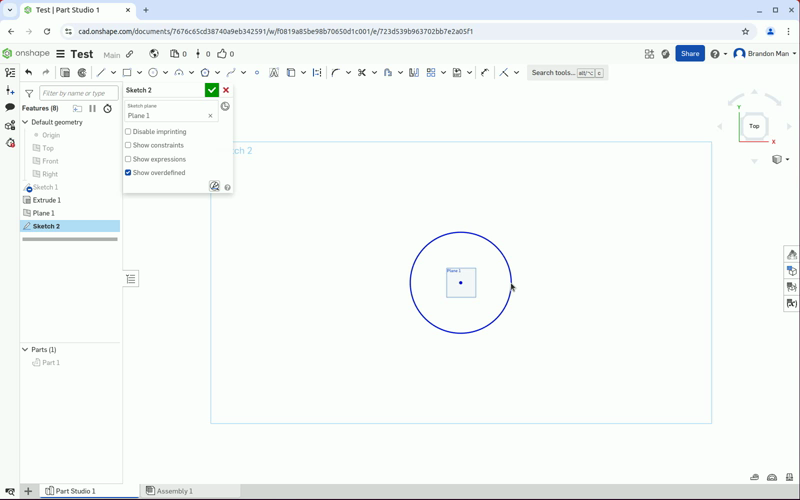
mouse_move(421, 304)
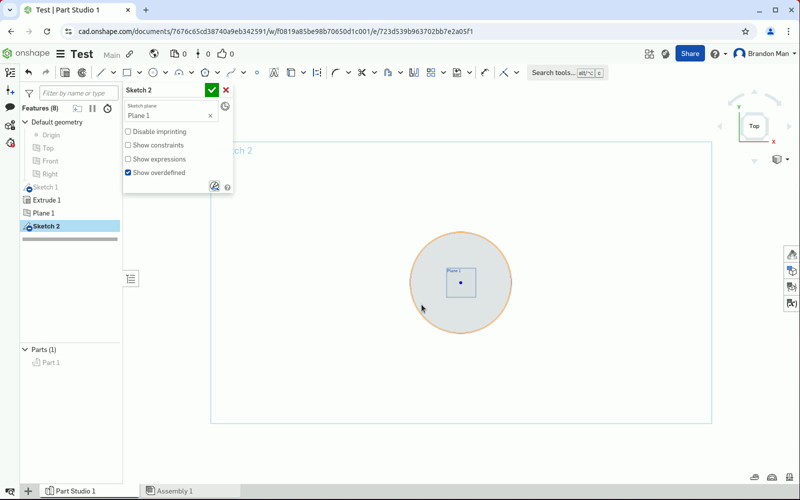
click(421, 304)
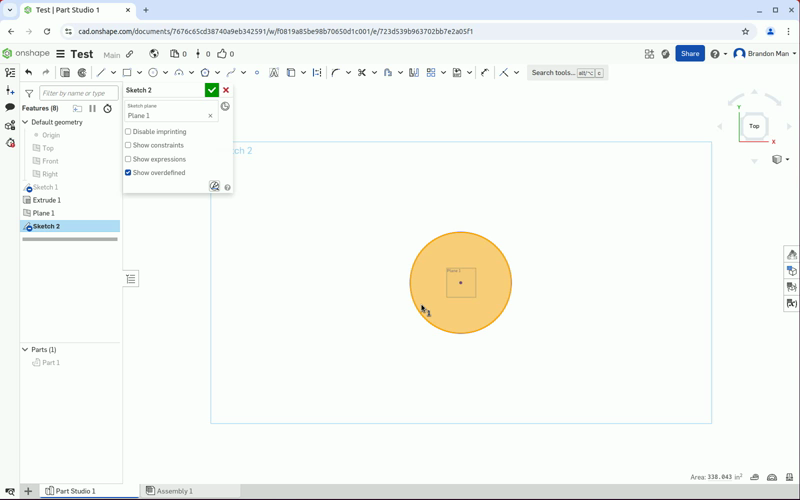
mouse_move(73, 352)
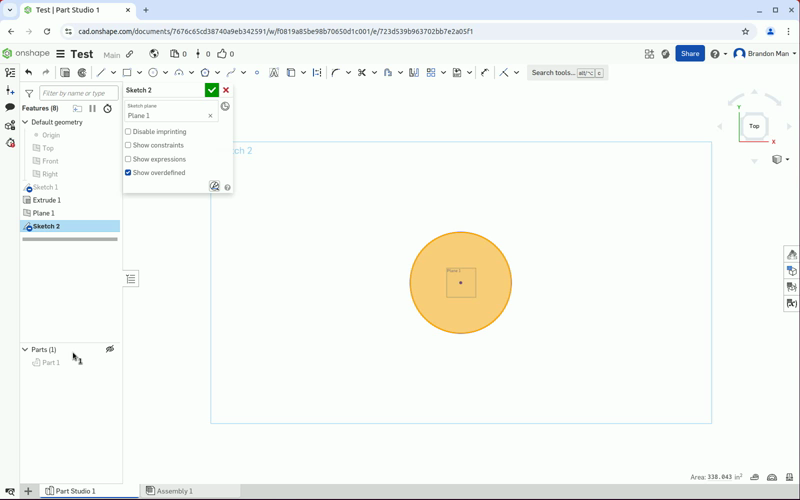
key(shift+y)
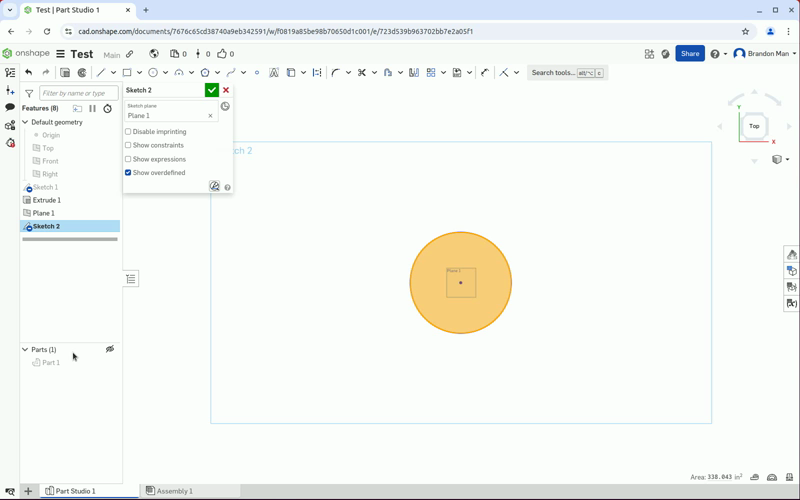
key(shift+e)
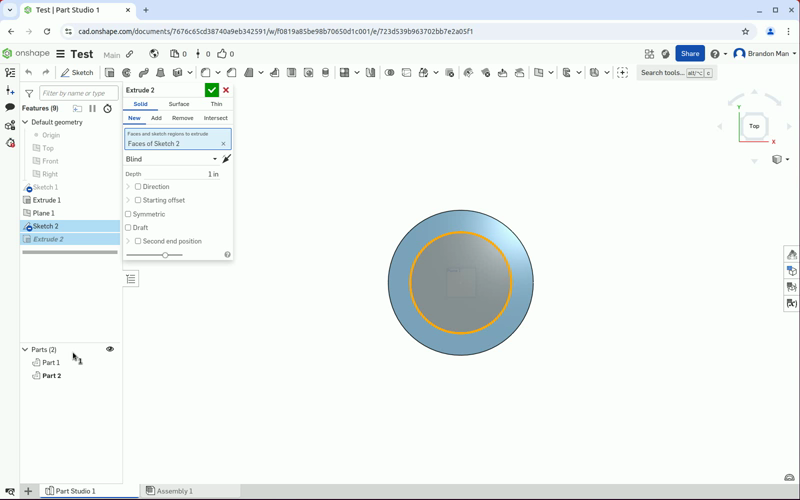
mouse_move(143, 106)
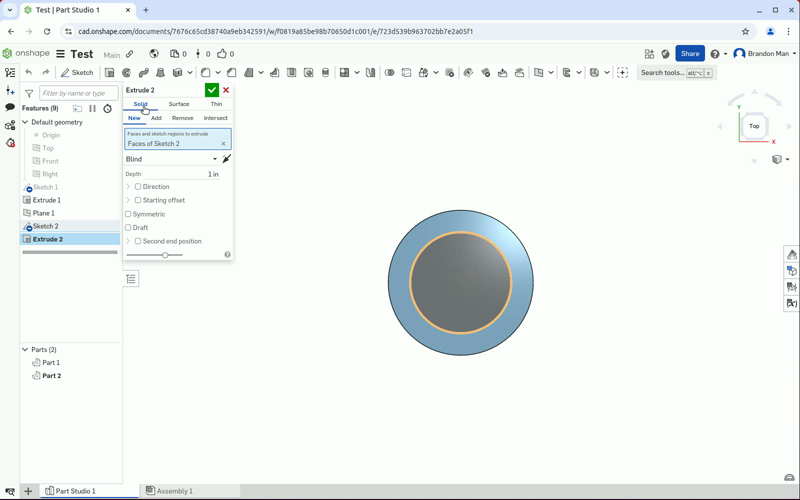
click(143, 106)
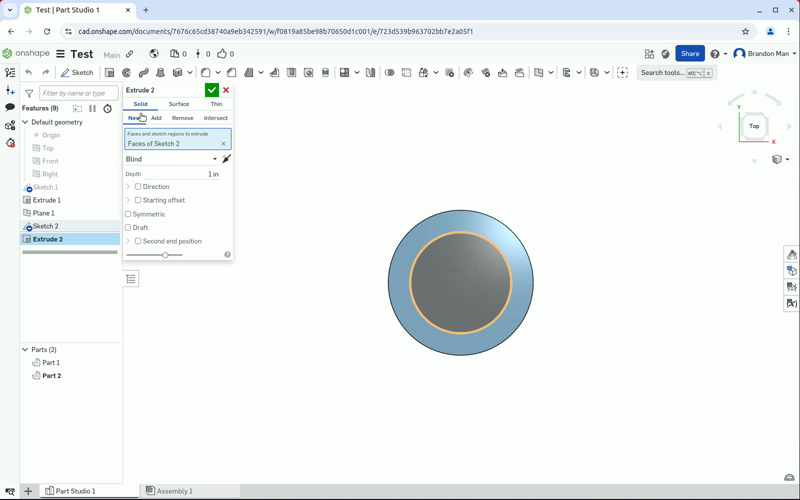
mouse_move(137, 120)
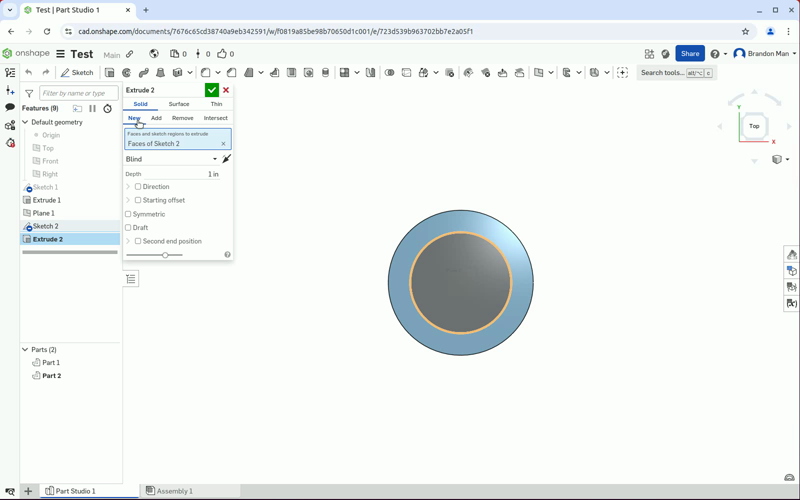
click(137, 120)
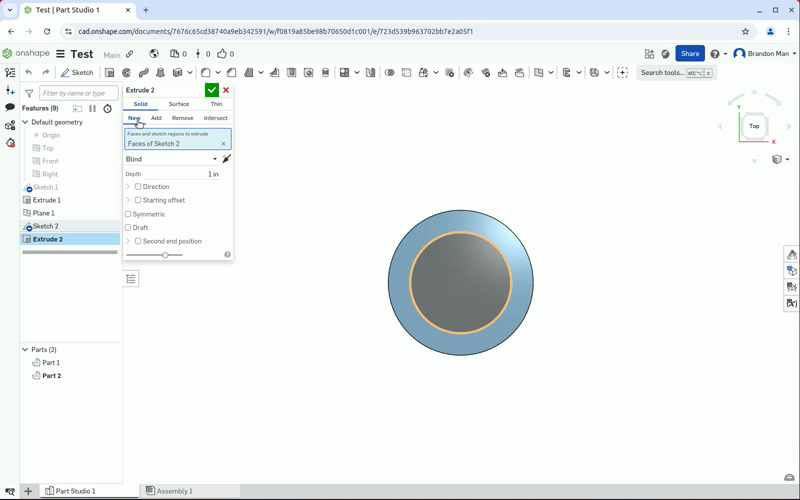
key(tab, 4)
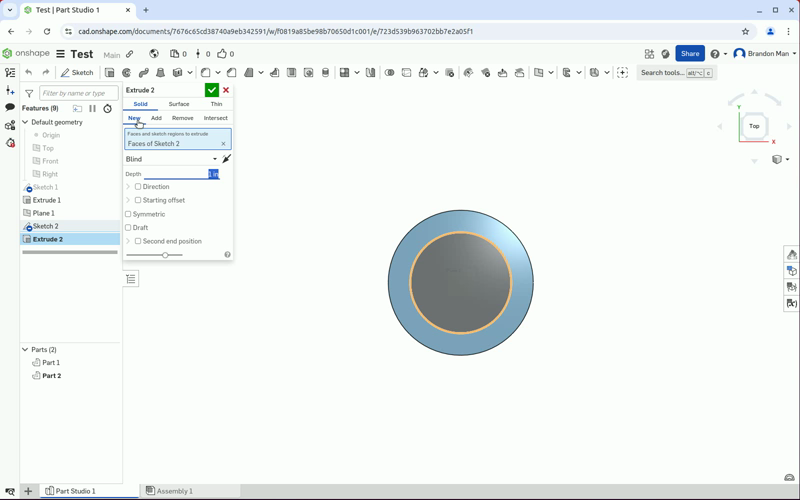
text(11.554)
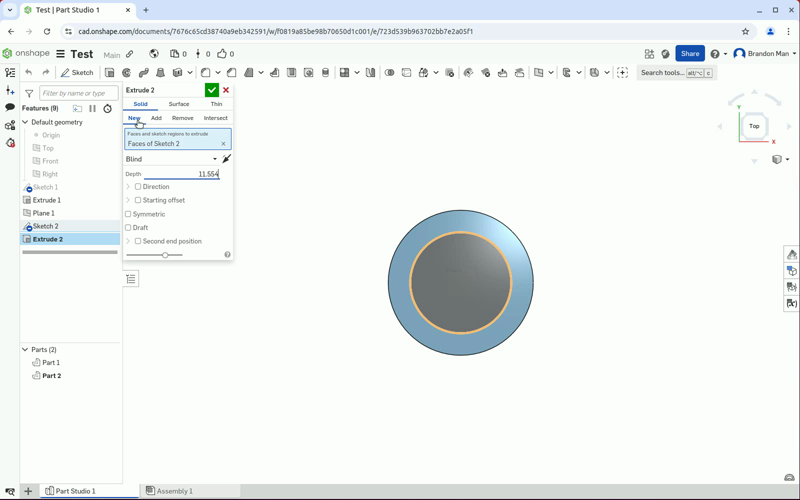
key(enter)
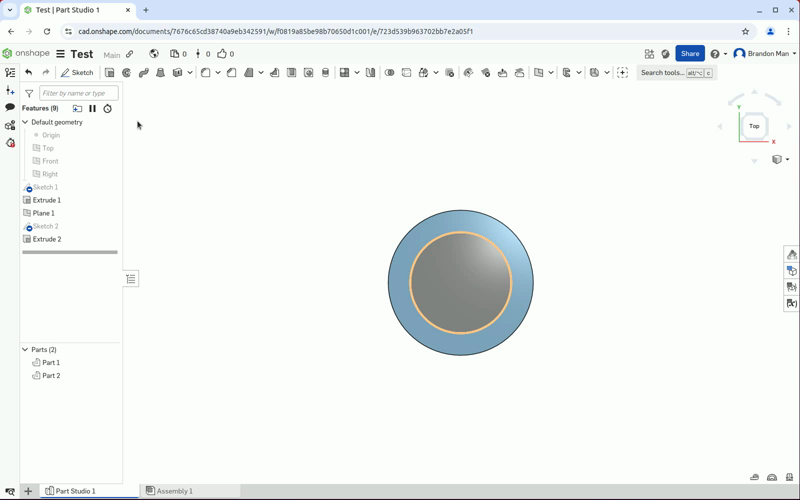
key(shift+h)
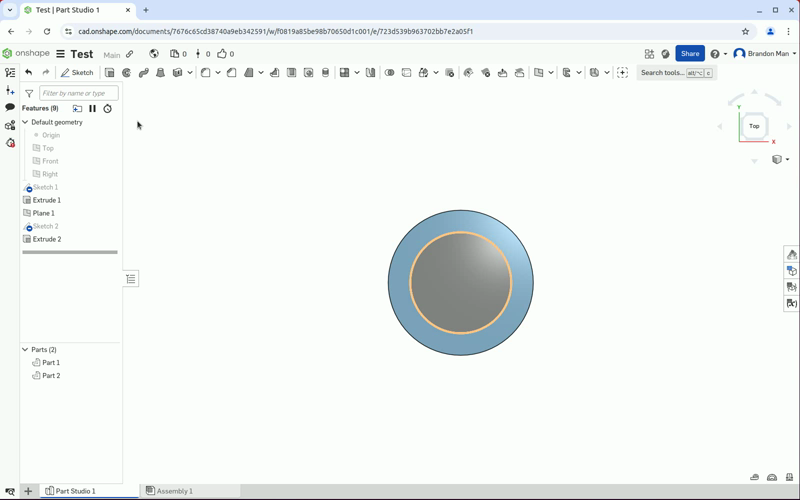
key(shift+h)
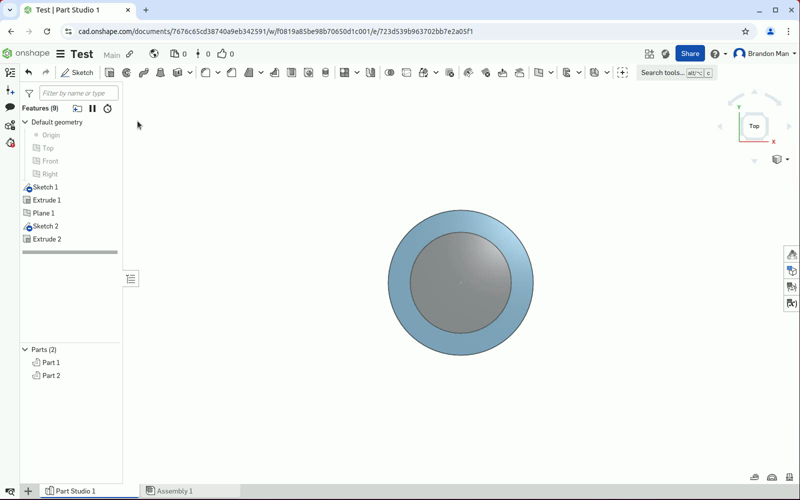
key(shift+7)
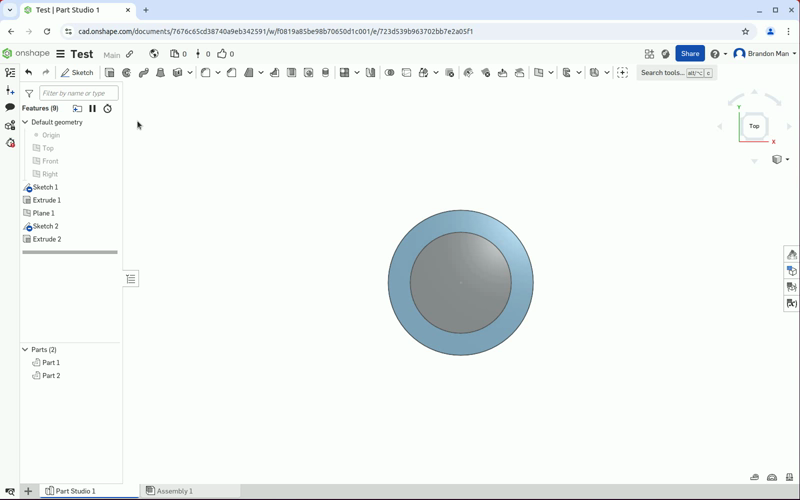
key(up, 3)
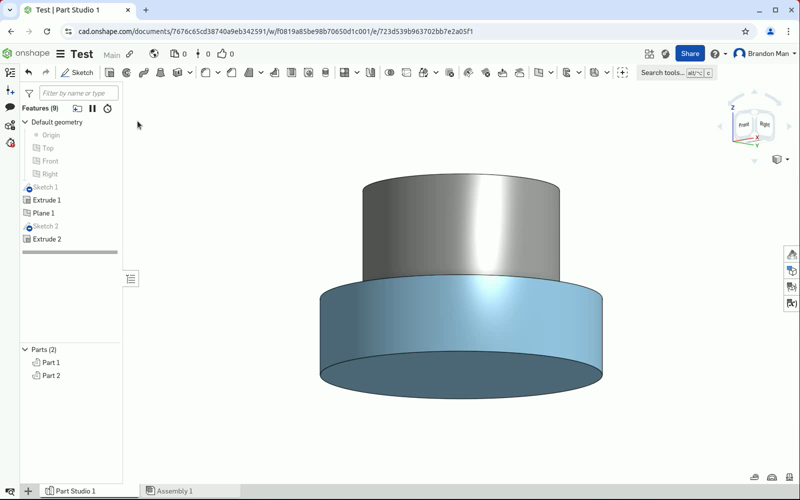
key(left, 3)
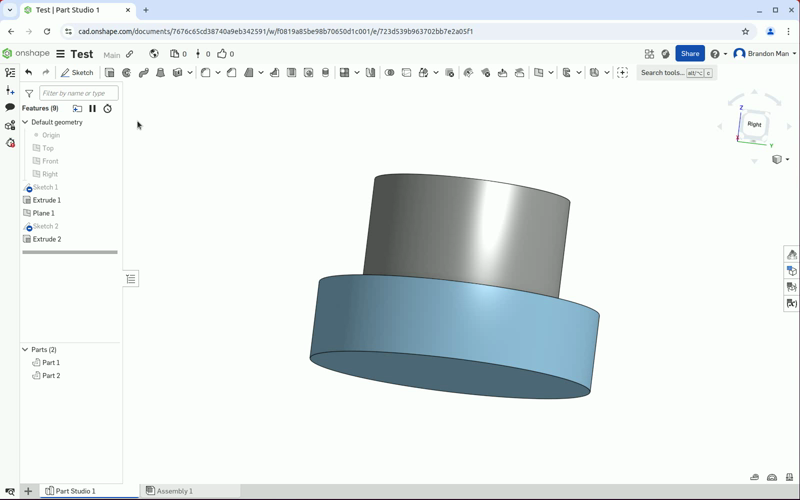
key(right, 3)
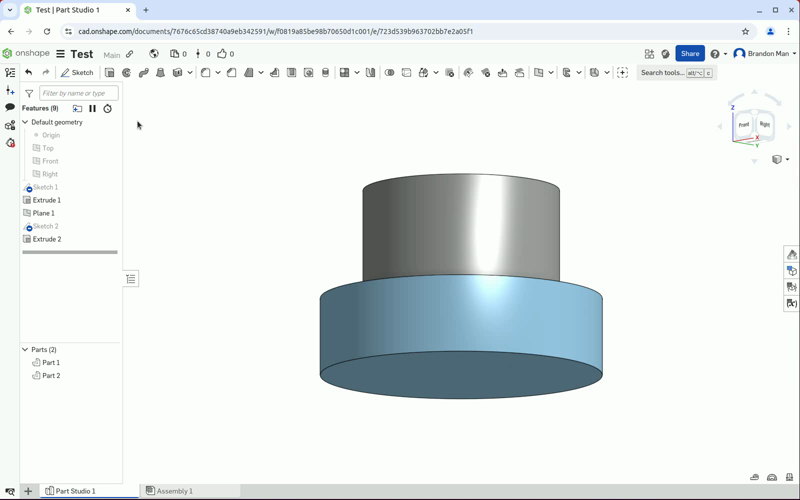
key(down, 3)
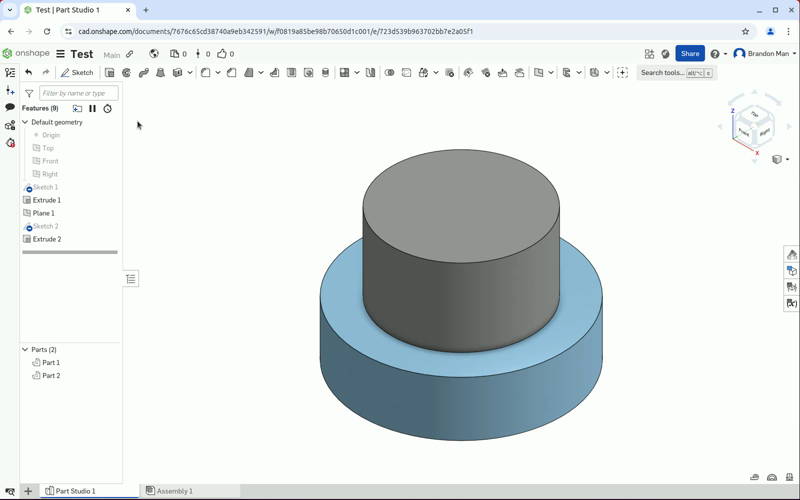
mouse_move(73, 189)
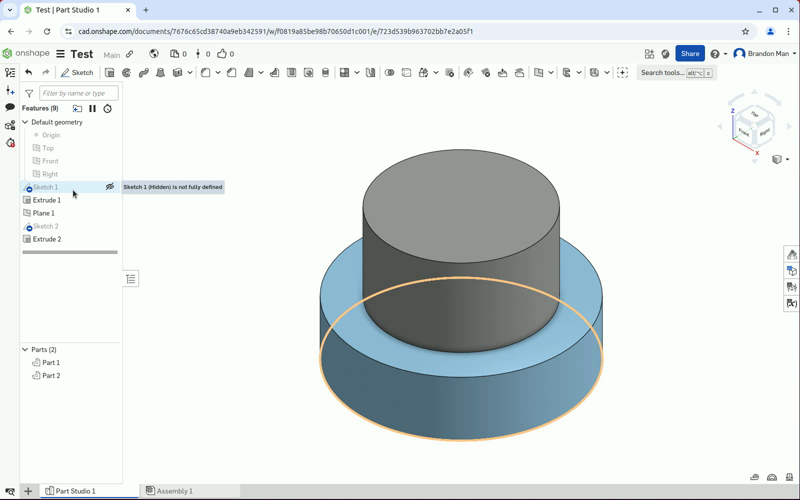
click(73, 189)